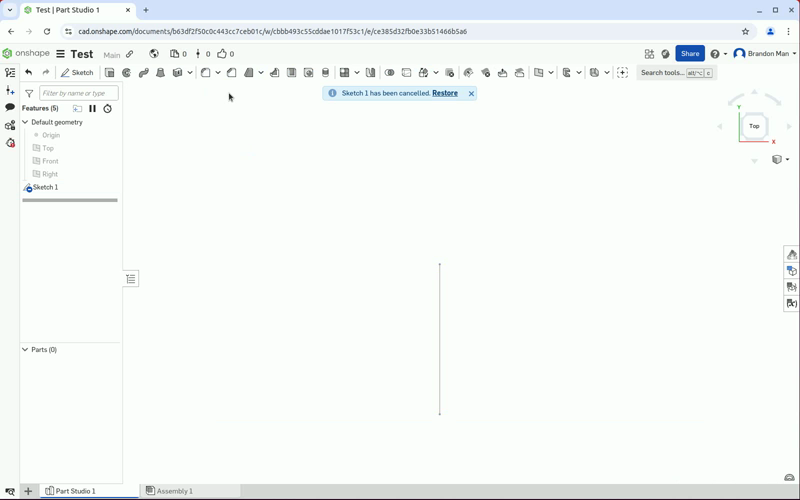
key(shift+h)
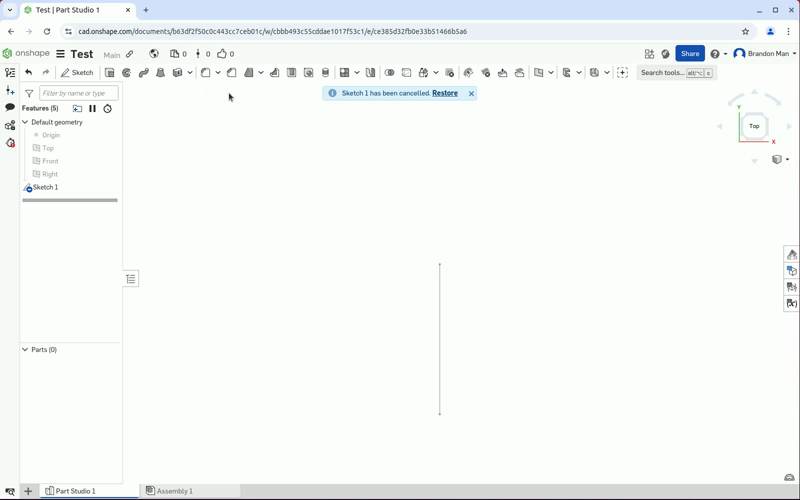
key(shift+s)
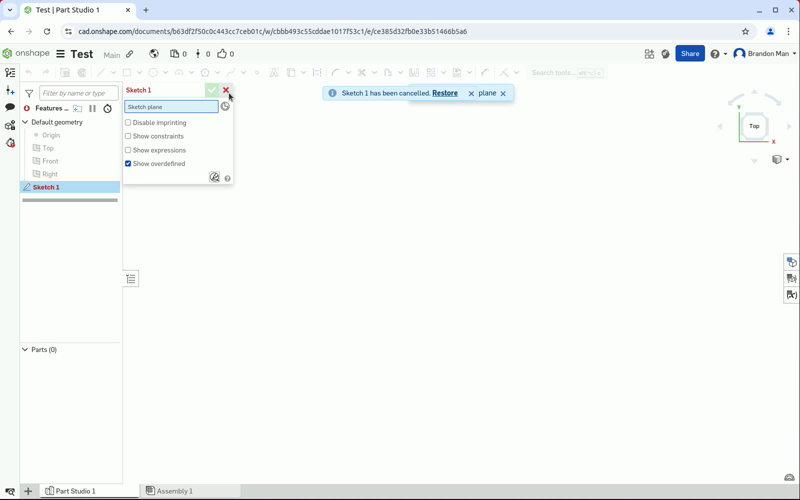
mouse_move(73, 150)
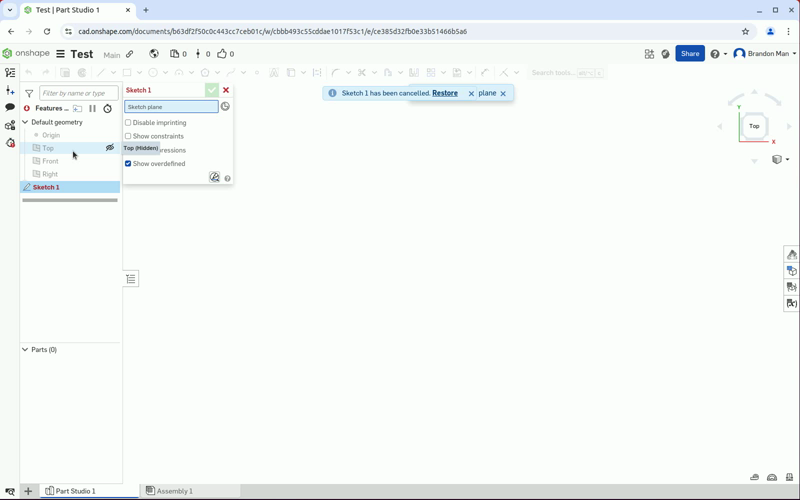
click(73, 150)
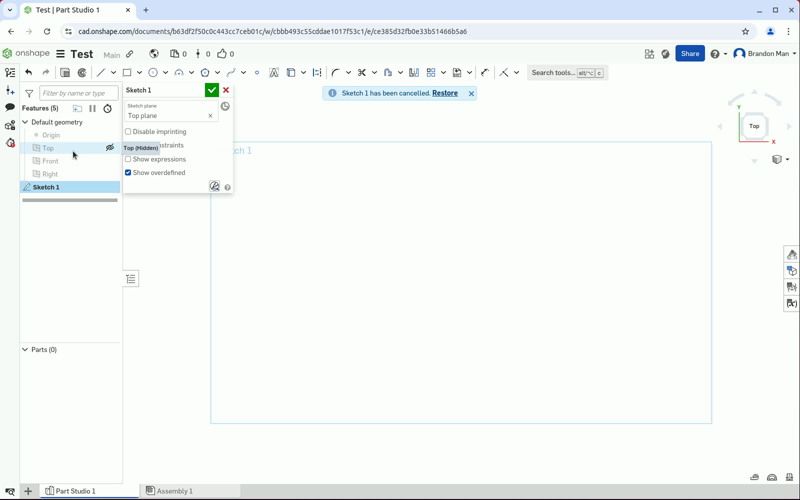
mouse_move(73, 352)
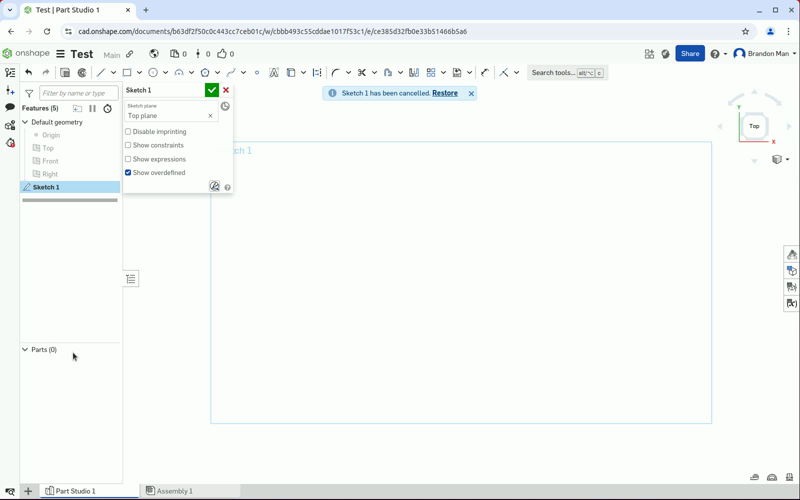
key(y)
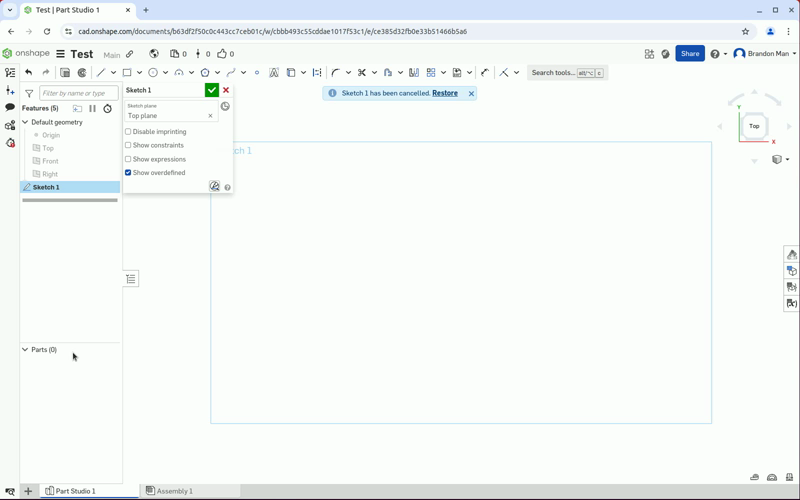
key(c)
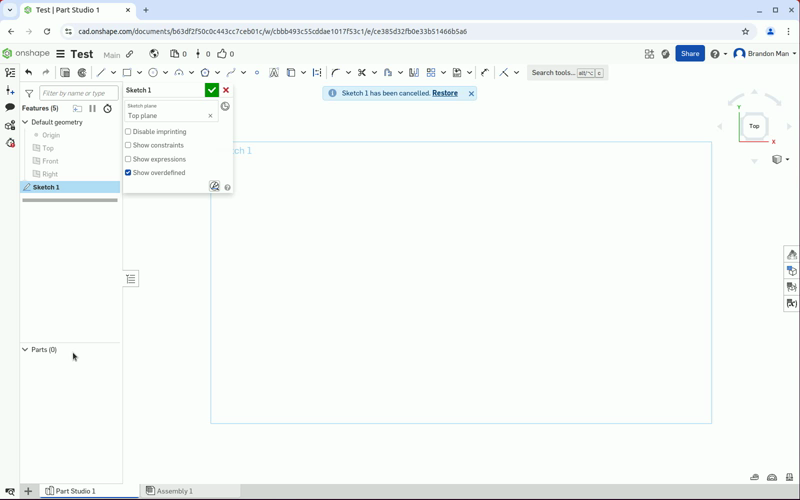
key_down(shift)
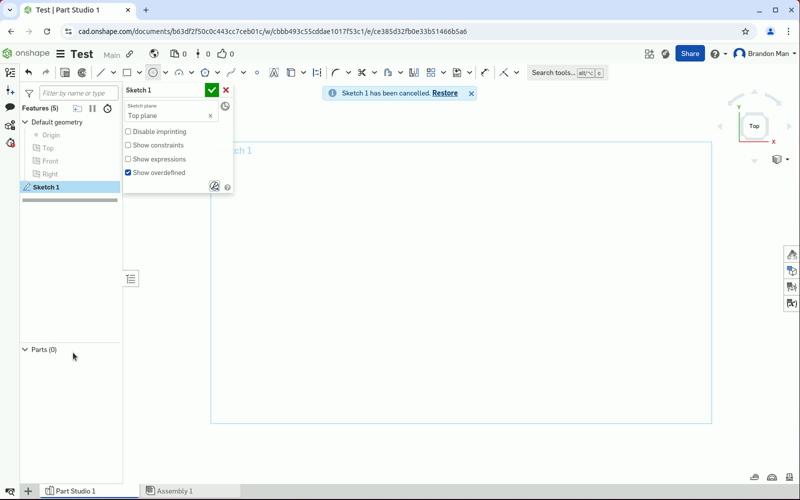
mouse_move(461, 282)
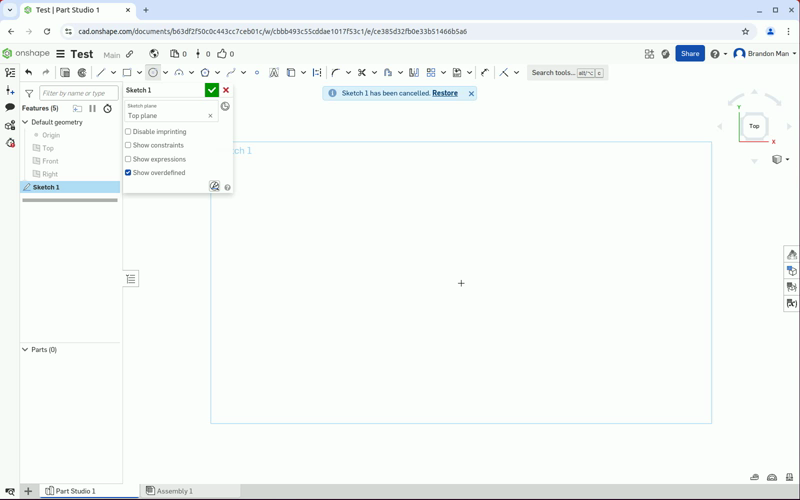
click(461, 282)
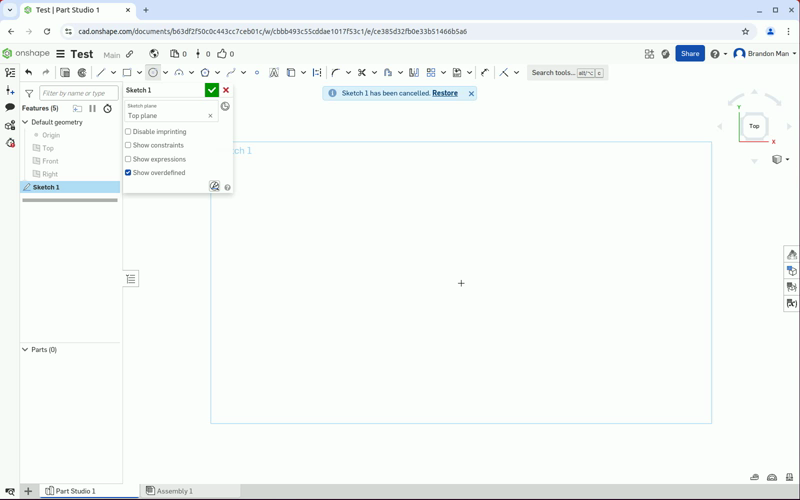
key_up(shift)
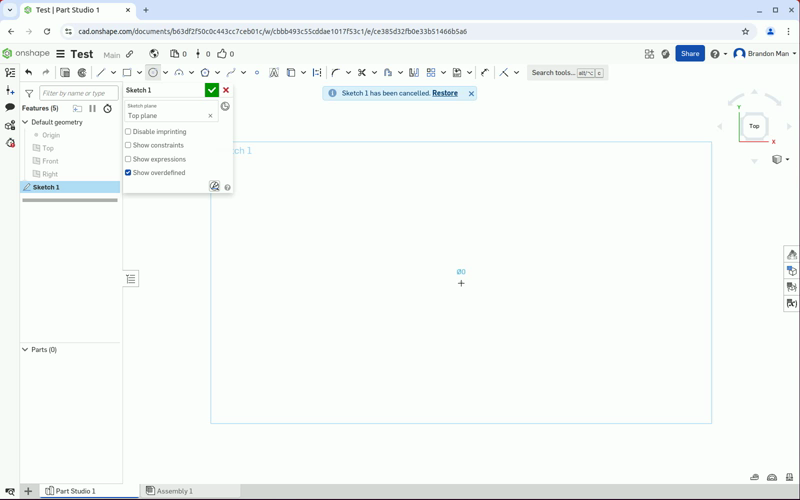
mouse_move(572, 282)
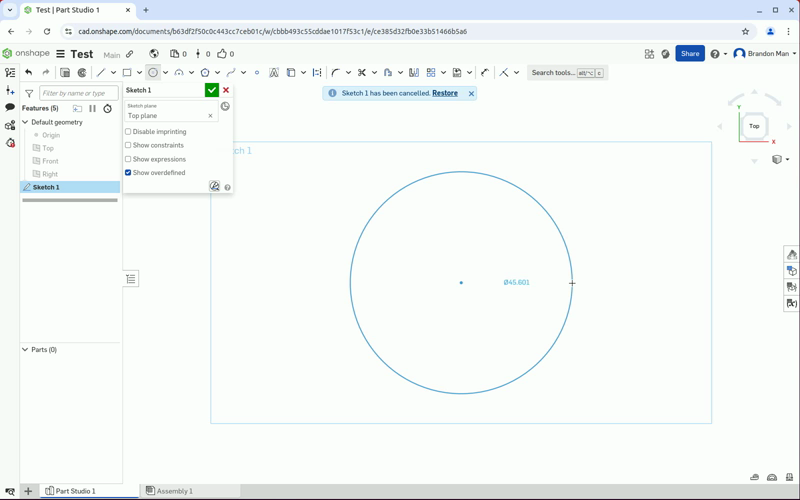
click(572, 282)
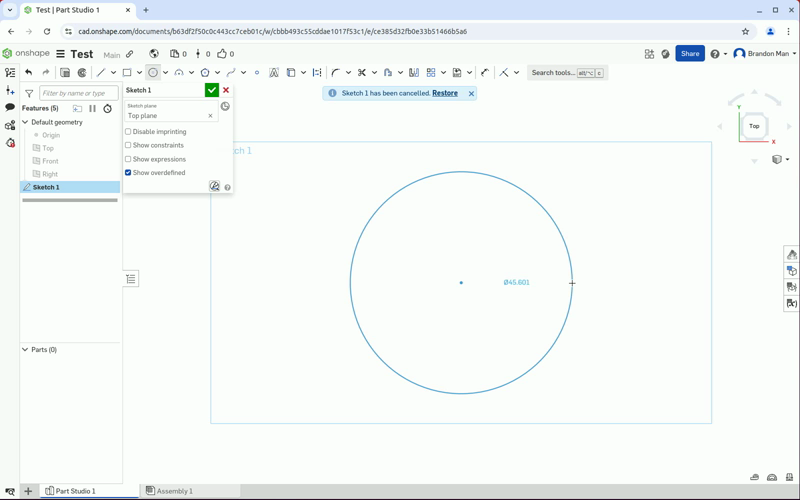
key(esc)
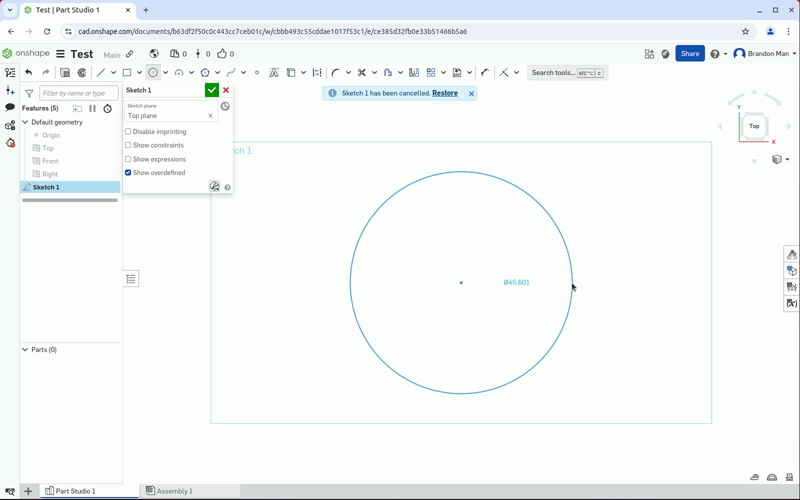
key(c)
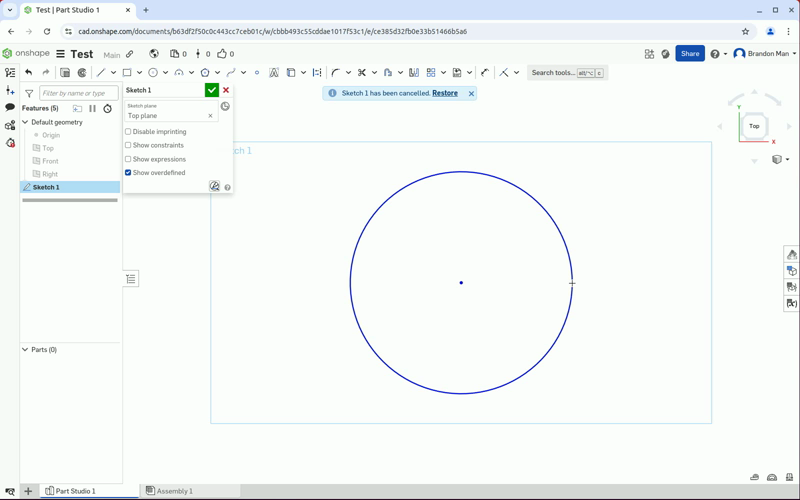
key_down(shift)
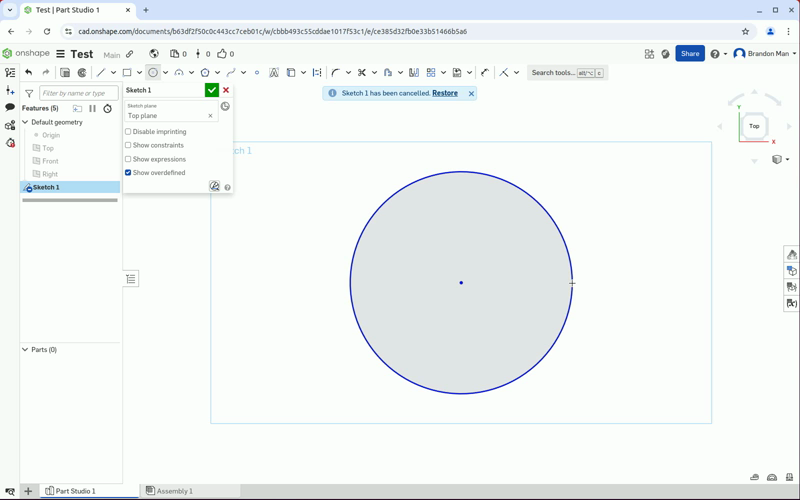
mouse_move(461, 282)
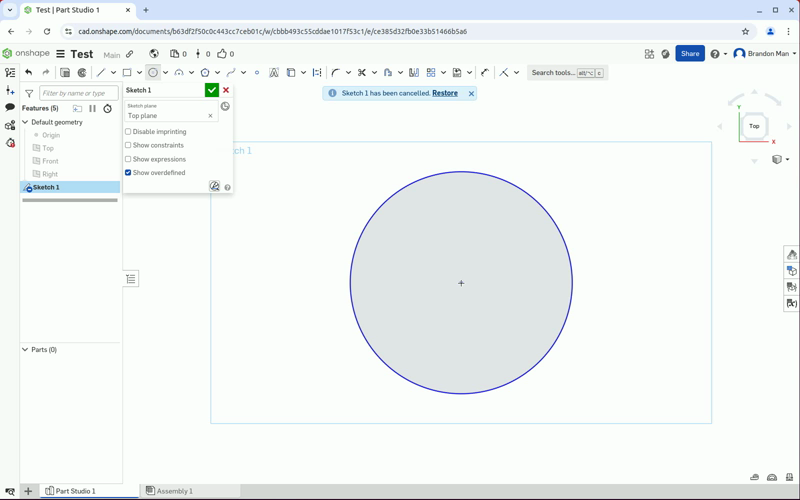
click(461, 282)
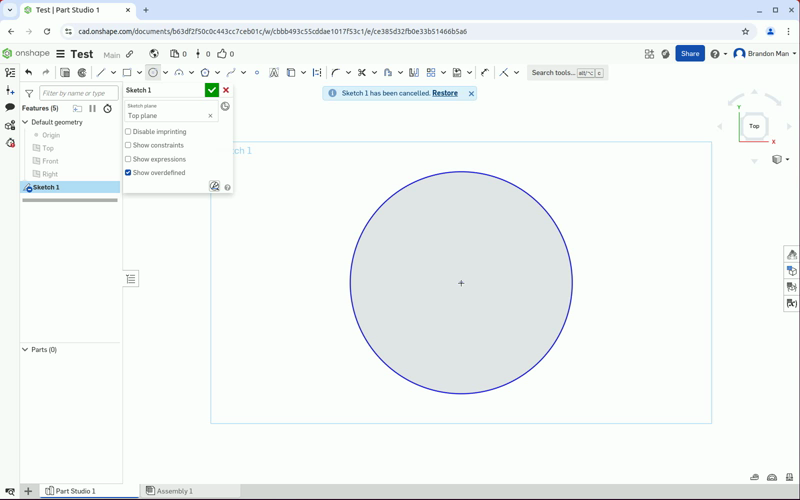
key_up(shift)
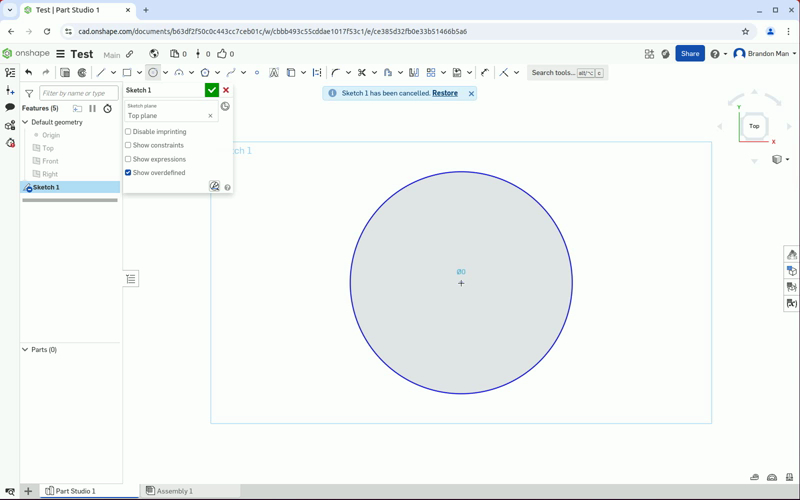
mouse_move(501, 282)
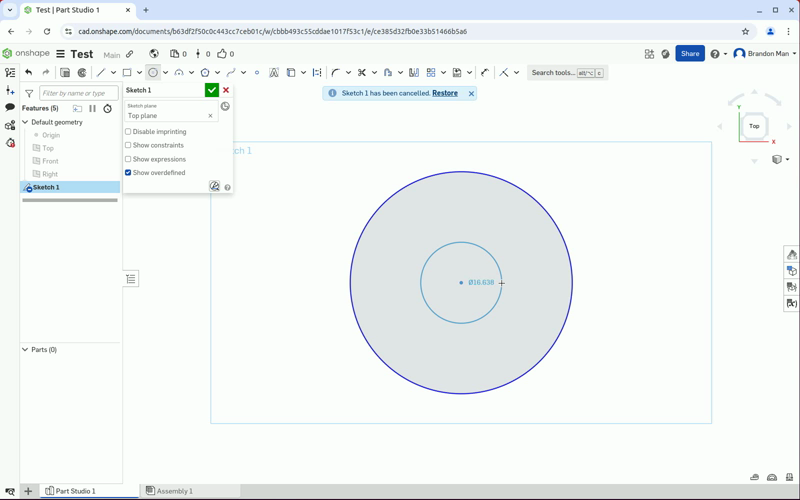
click(501, 282)
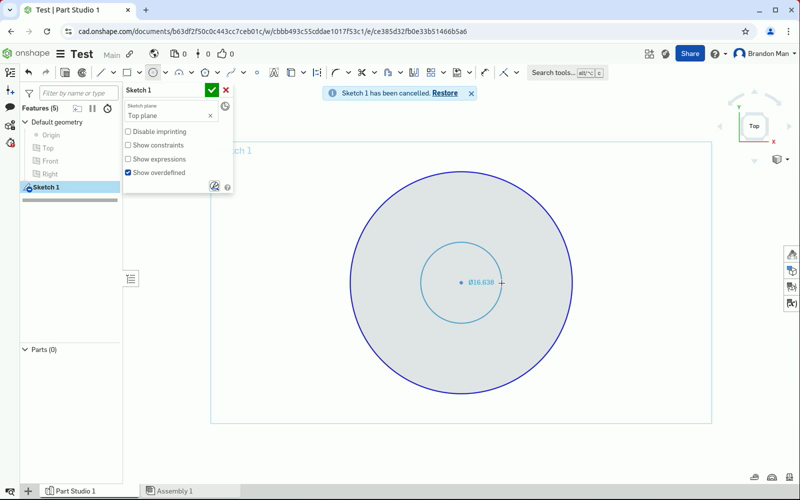
key(esc)
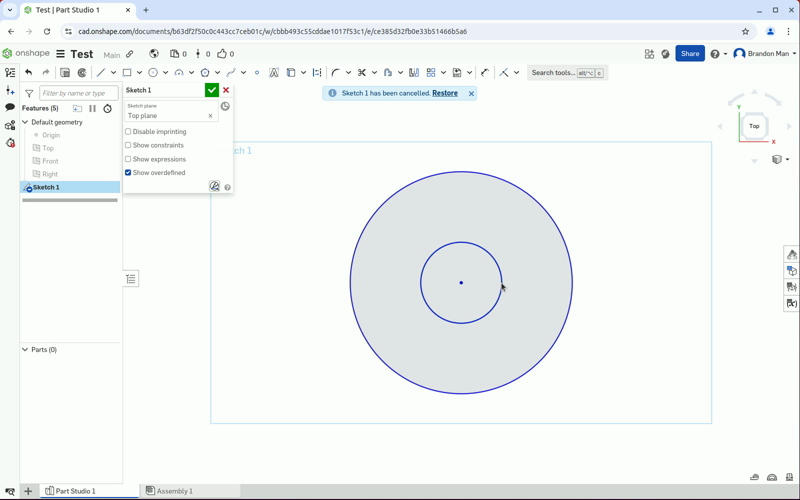
mouse_move(527, 238)
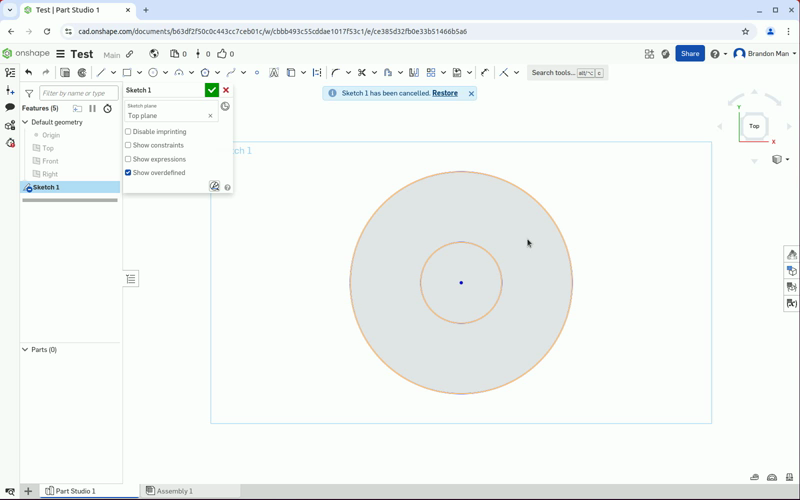
click(527, 238)
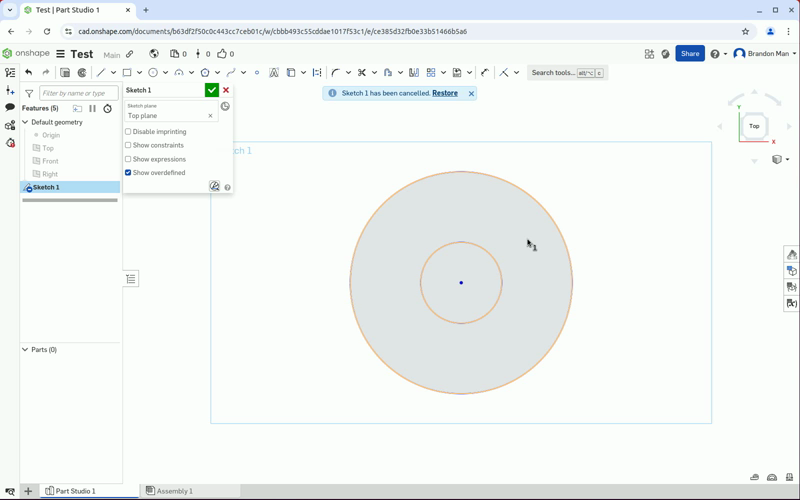
mouse_move(73, 352)
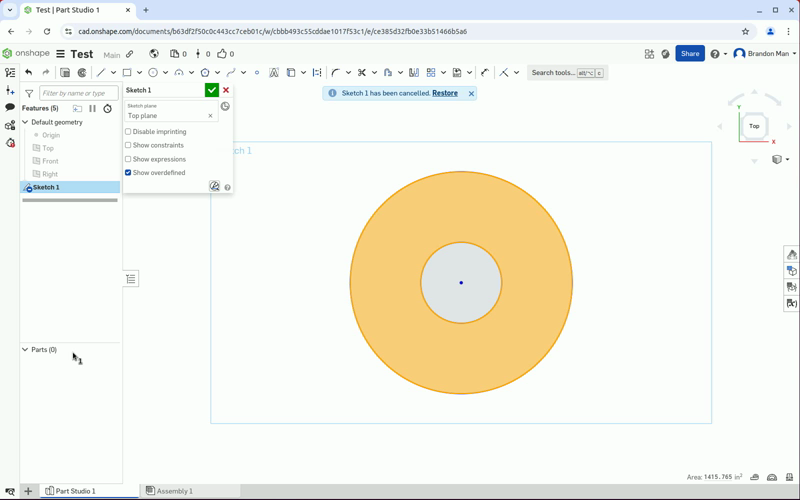
key(shift+y)
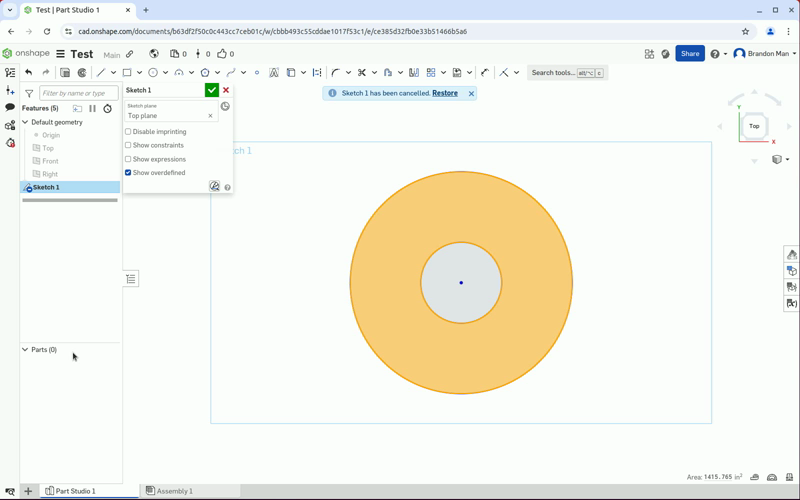
key(shift+e)
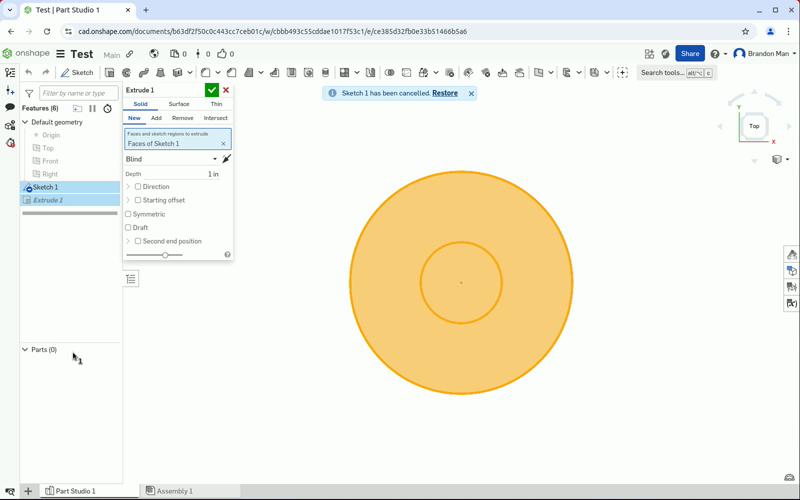
mouse_move(143, 106)
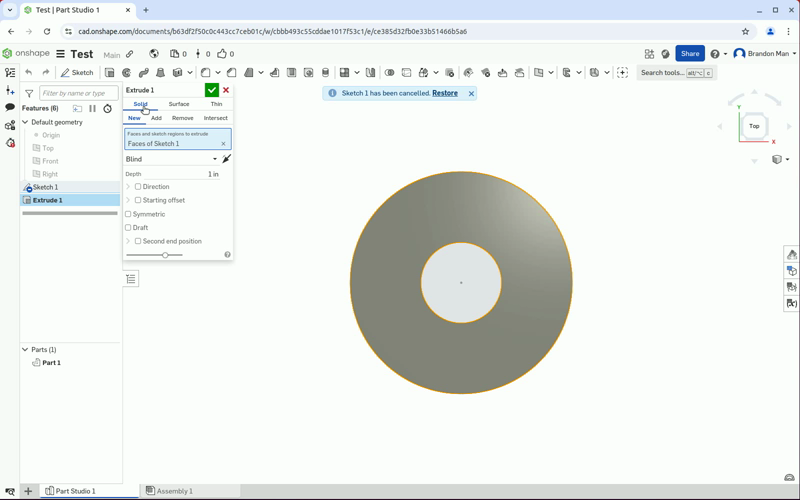
click(143, 106)
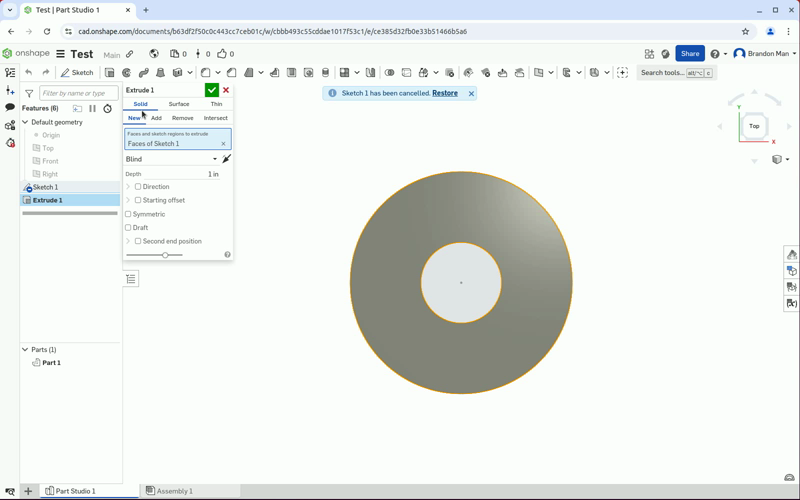
mouse_move(137, 120)
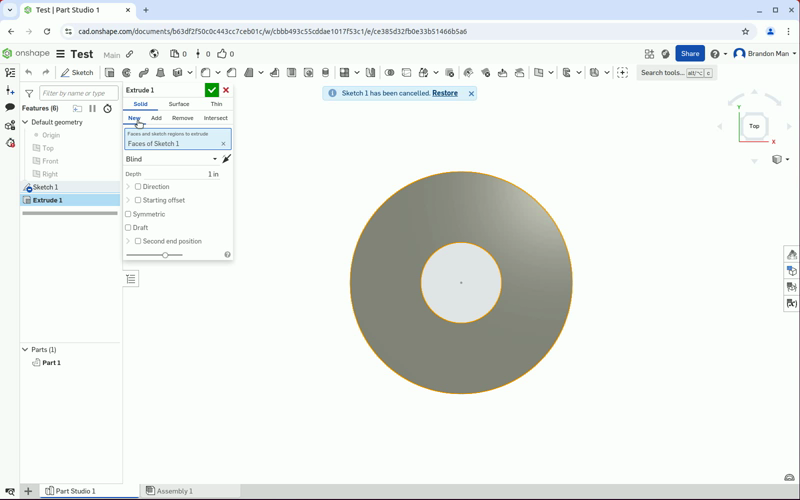
click(137, 120)
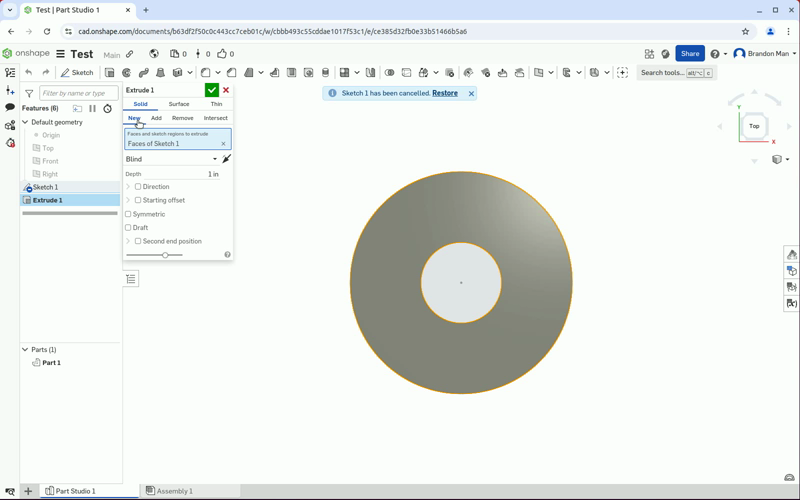
key(tab, 4)
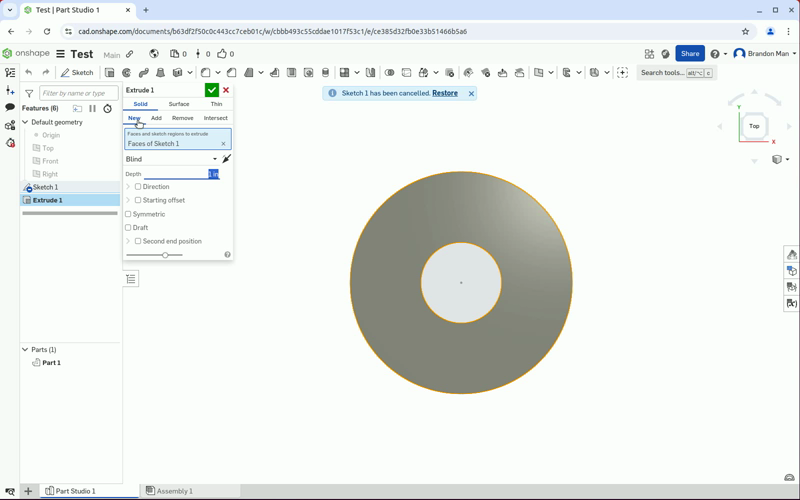
text(0.963)
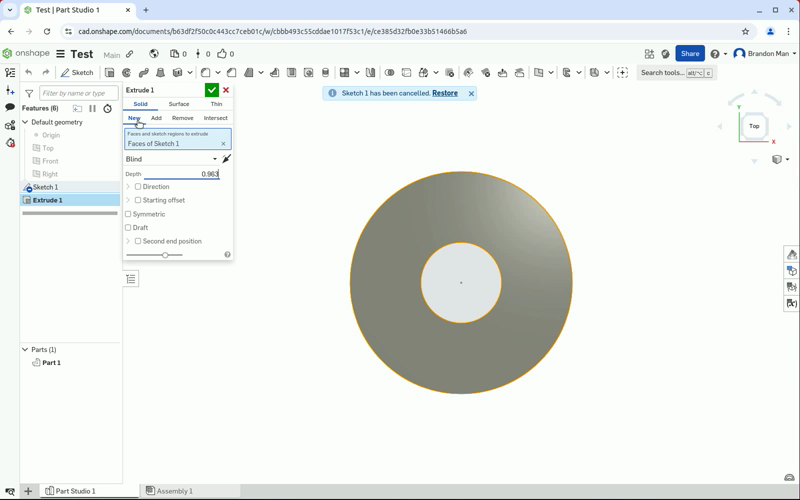
key(enter)
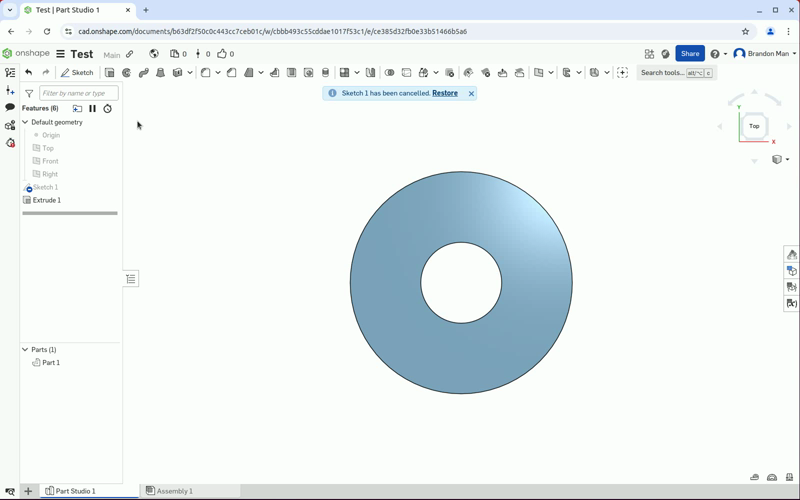
key(shift+h)
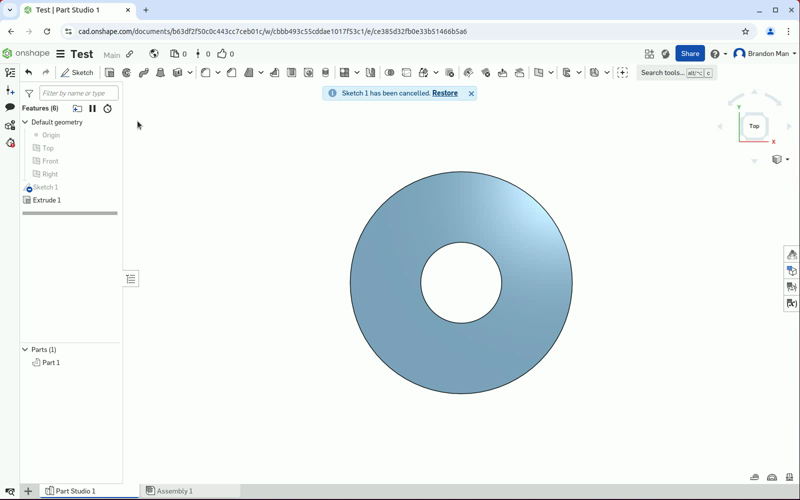
key(shift+h)
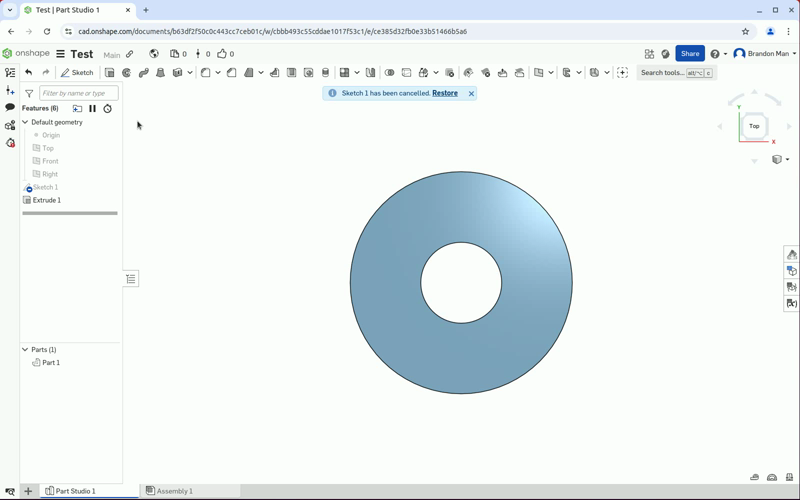
mouse_move(73, 189)
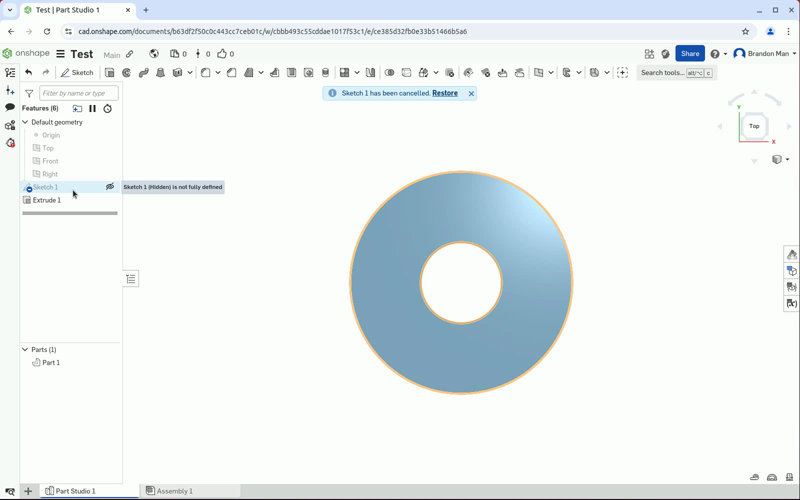
click(73, 189)
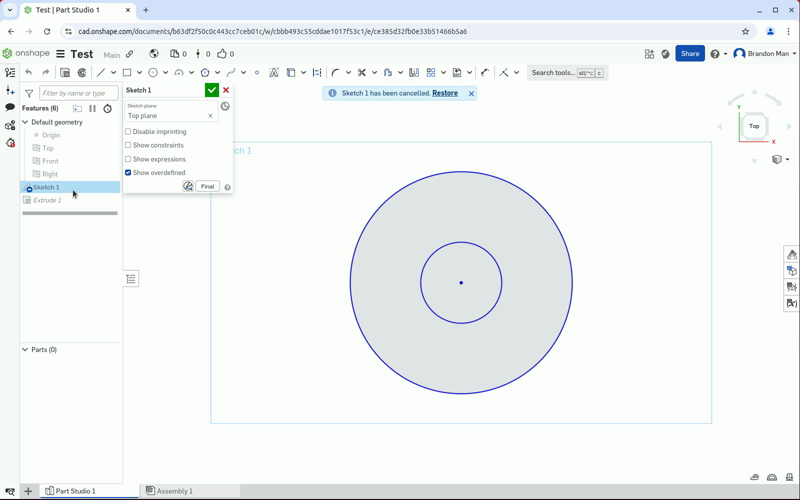
mouse_move(229, 92)
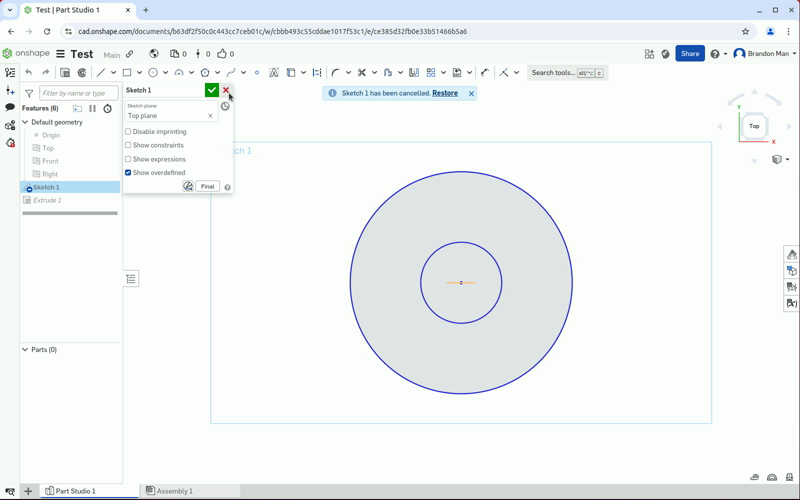
click(229, 92)
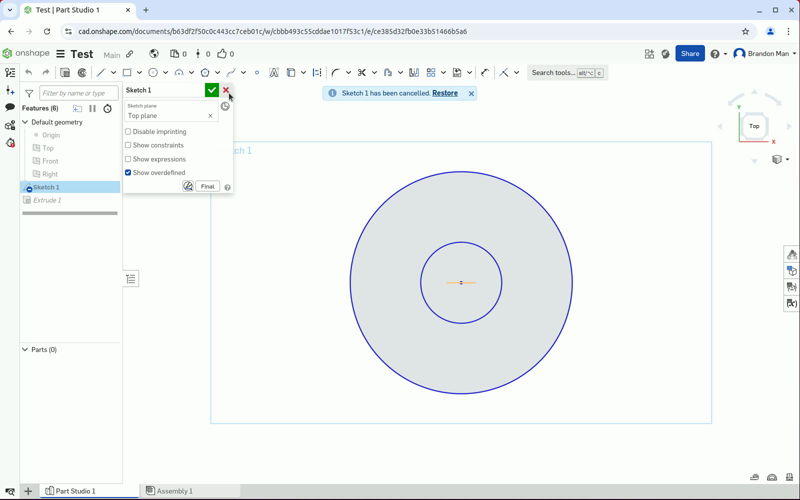
key(shift+s)
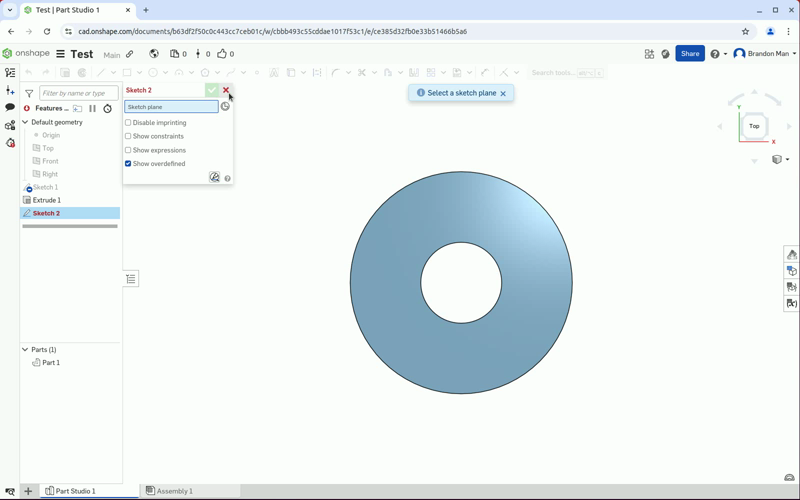
mouse_move(73, 150)
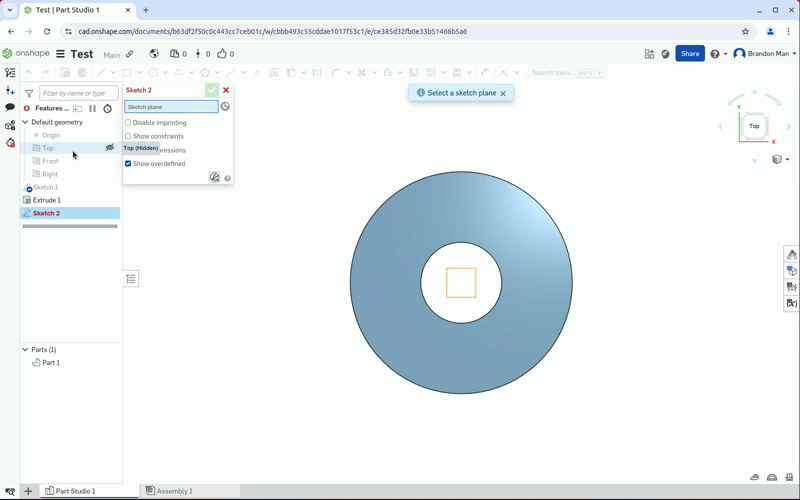
click(73, 150)
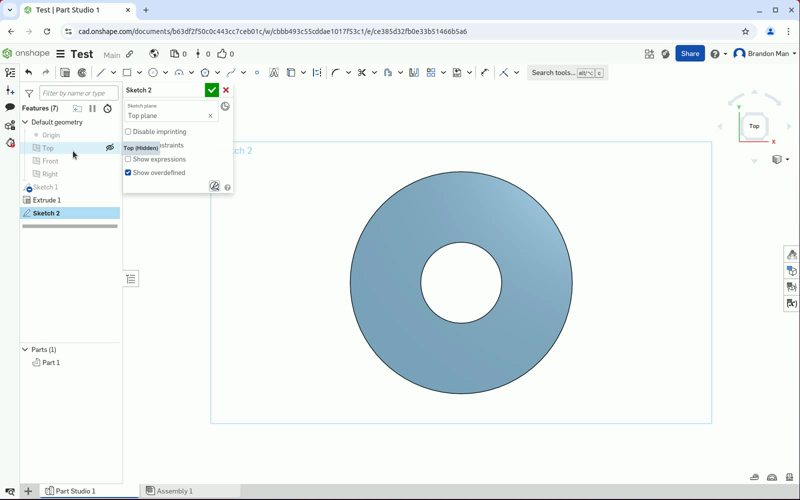
mouse_move(73, 352)
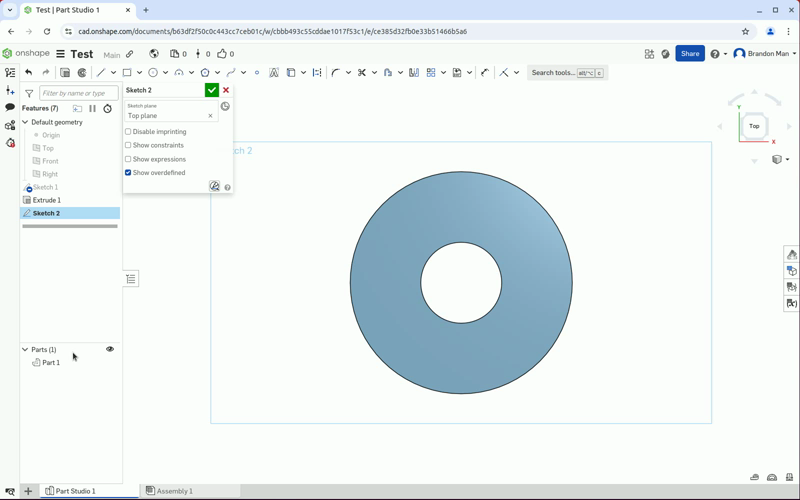
key(y)
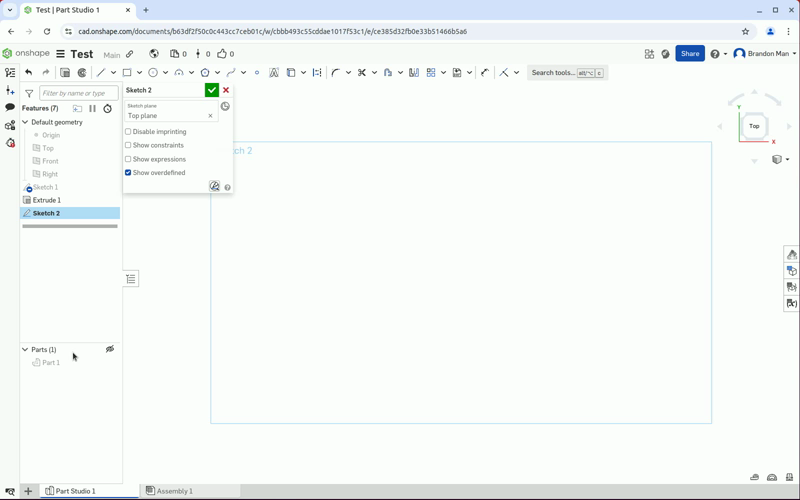
key(c)
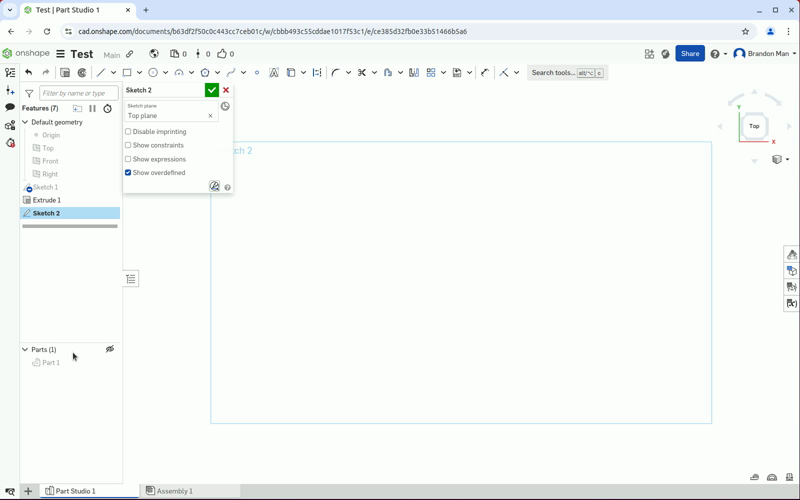
key_down(shift)
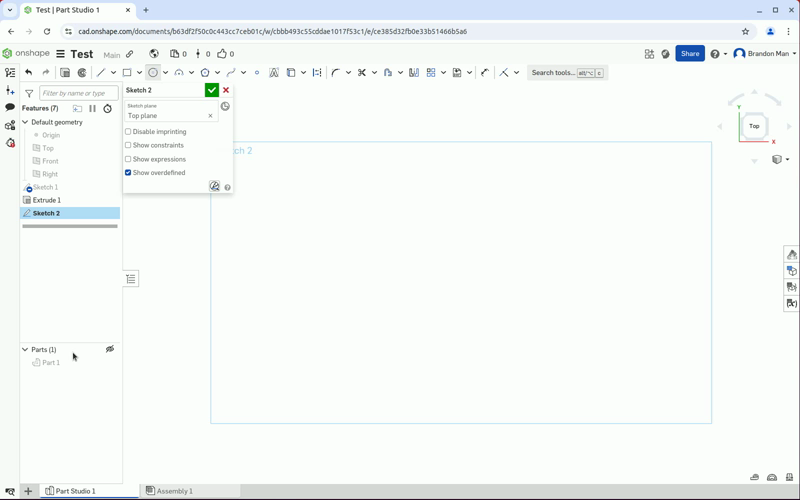
mouse_move(460, 282)
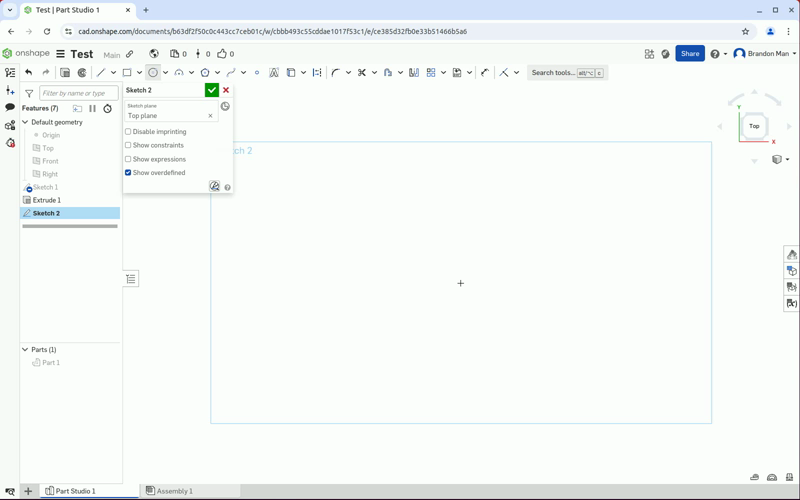
click(460, 282)
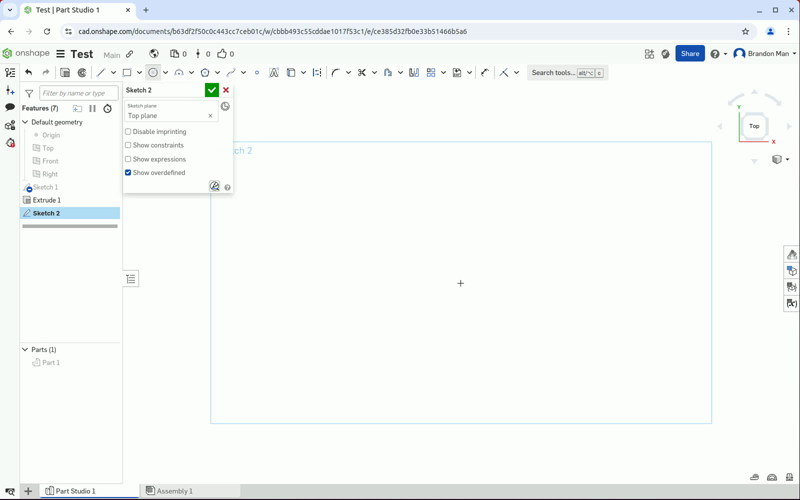
key_up(shift)
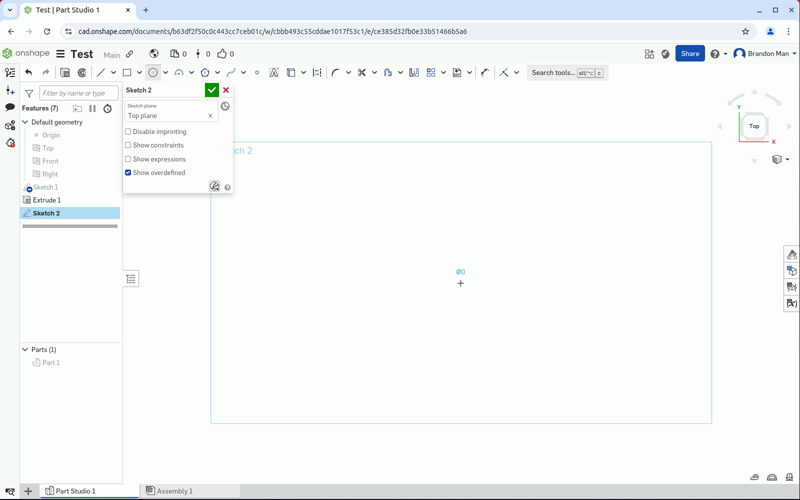
mouse_move(527, 282)
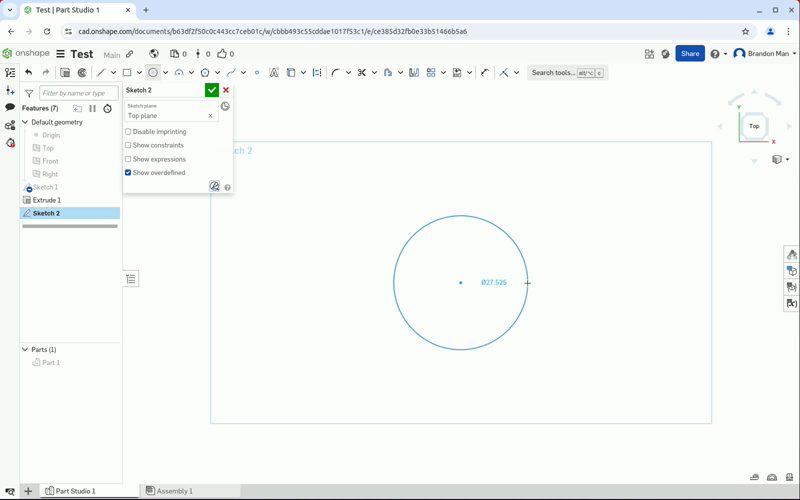
click(527, 282)
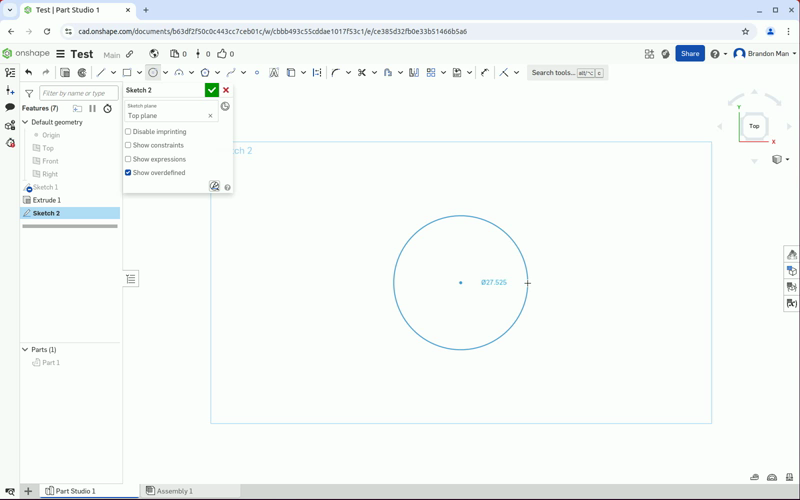
key(esc)
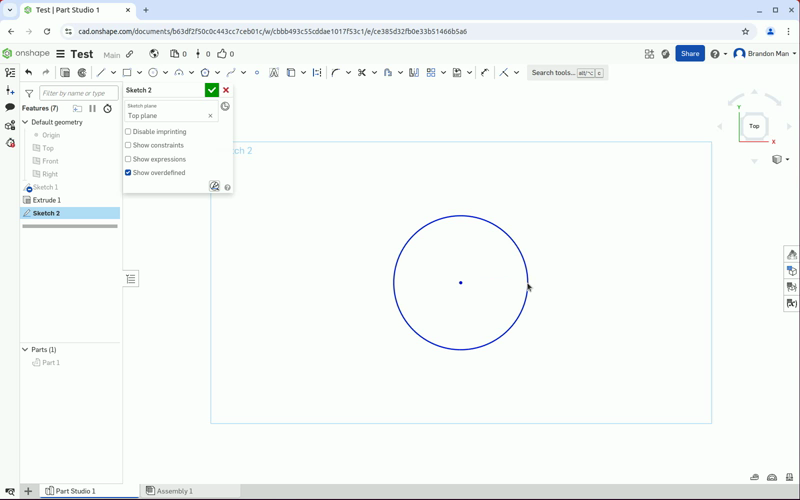
key(c)
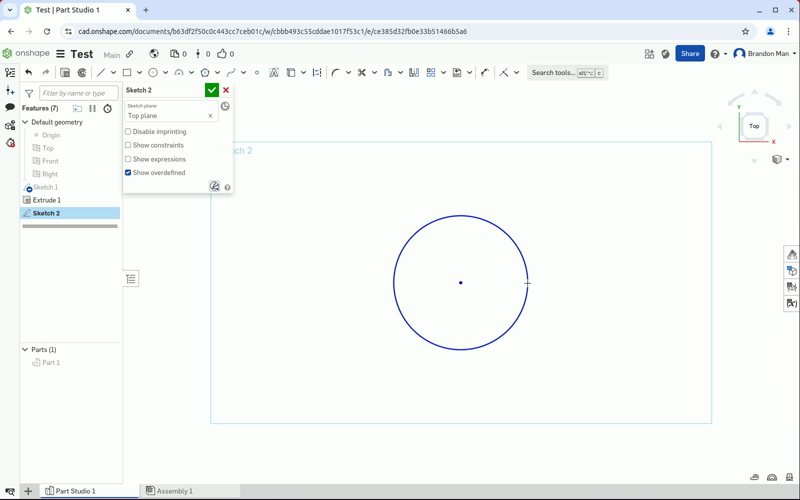
key_down(shift)
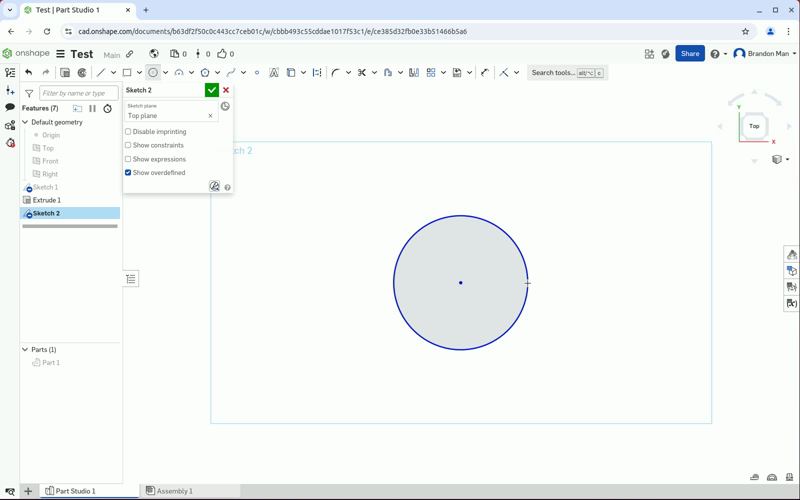
mouse_move(460, 282)
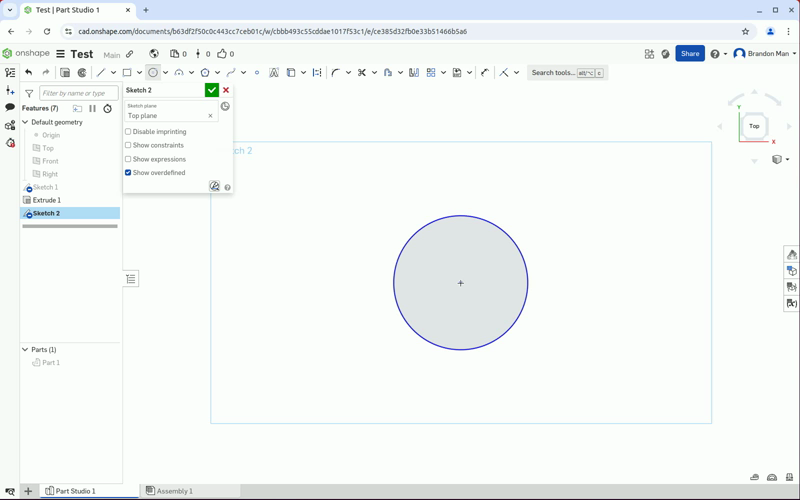
click(460, 282)
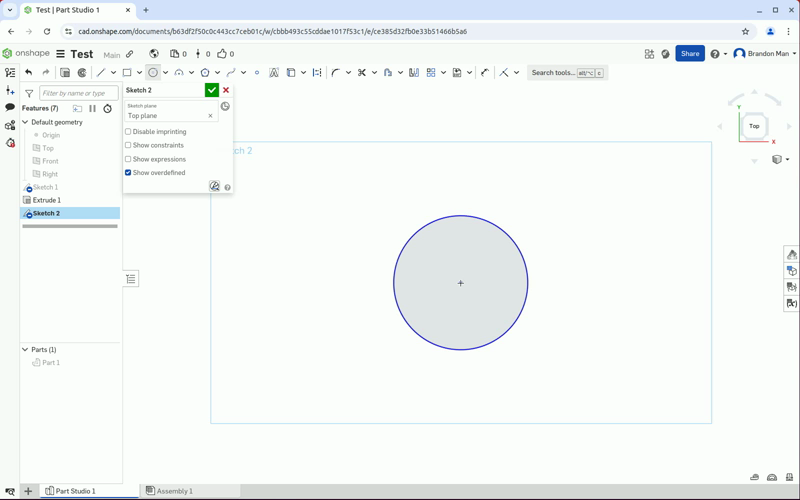
key_up(shift)
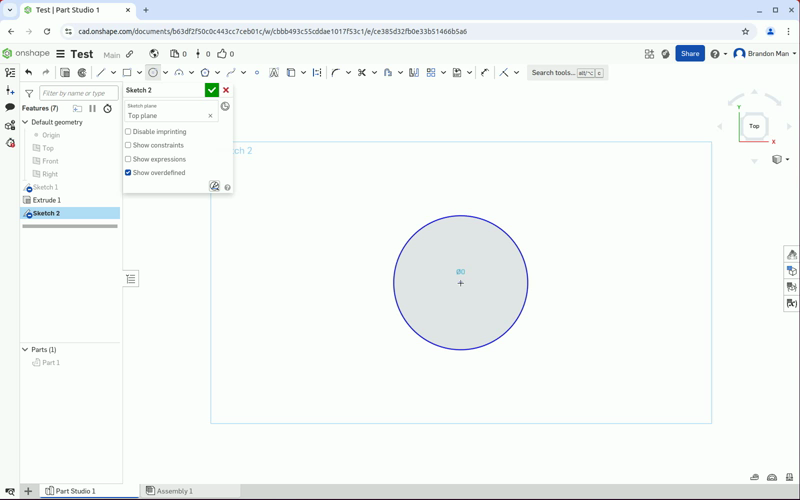
mouse_move(521, 282)
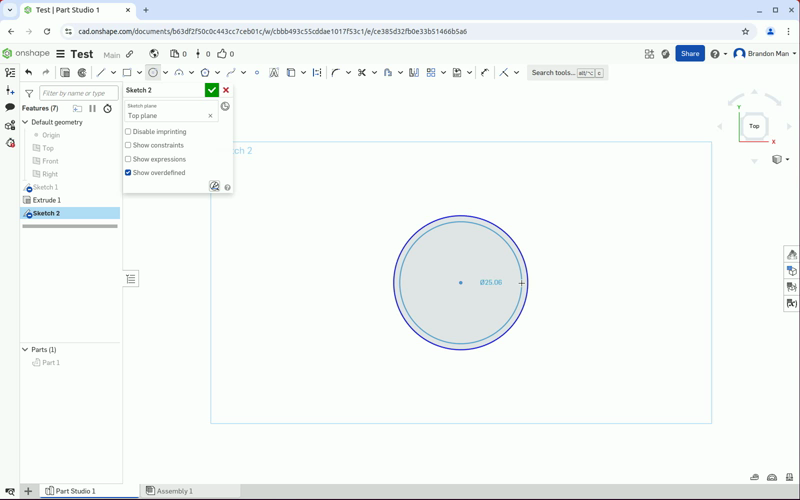
click(521, 282)
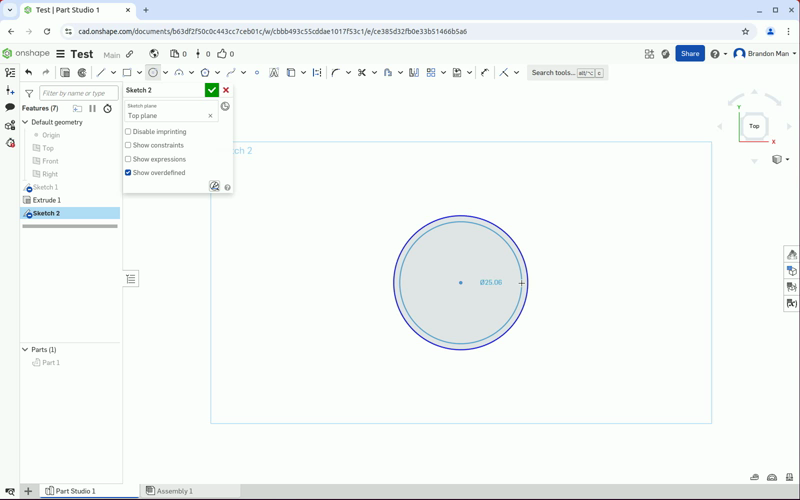
key(esc)
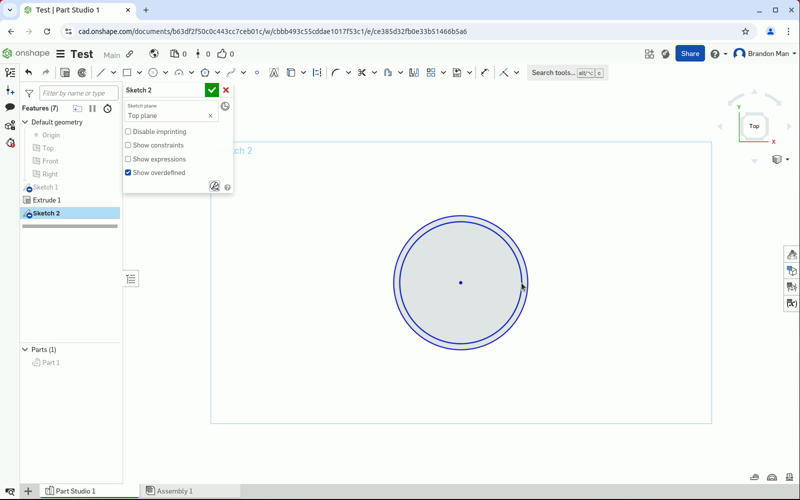
mouse_move(404, 252)
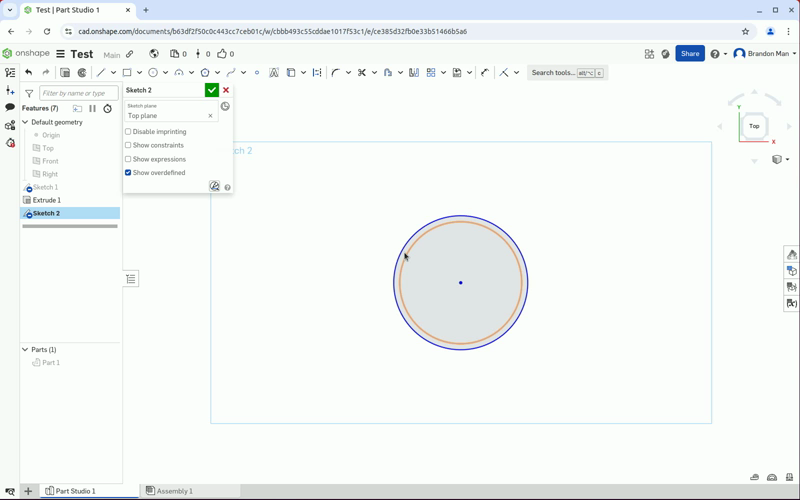
click(404, 252)
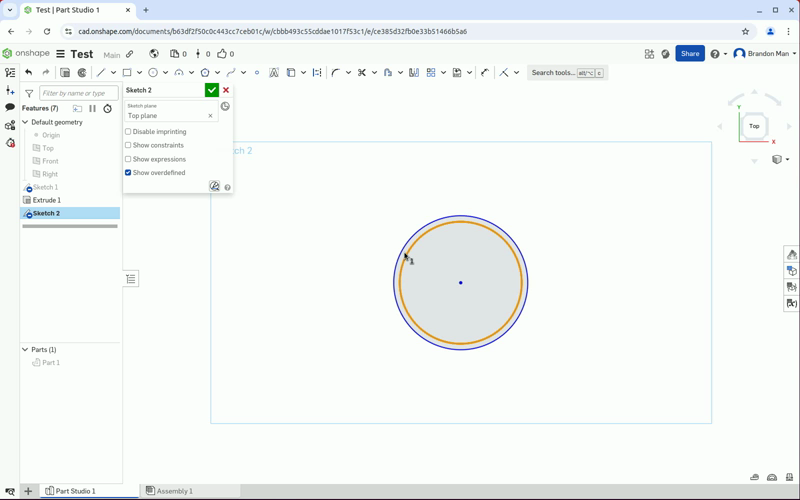
mouse_move(73, 352)
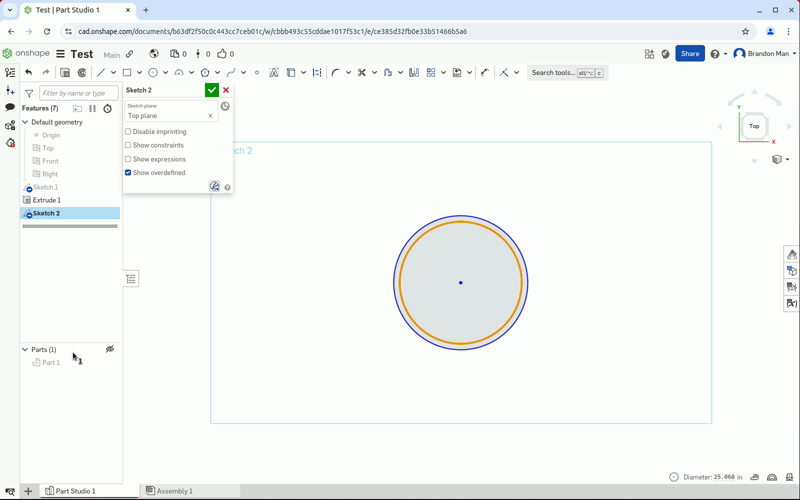
key(shift+y)
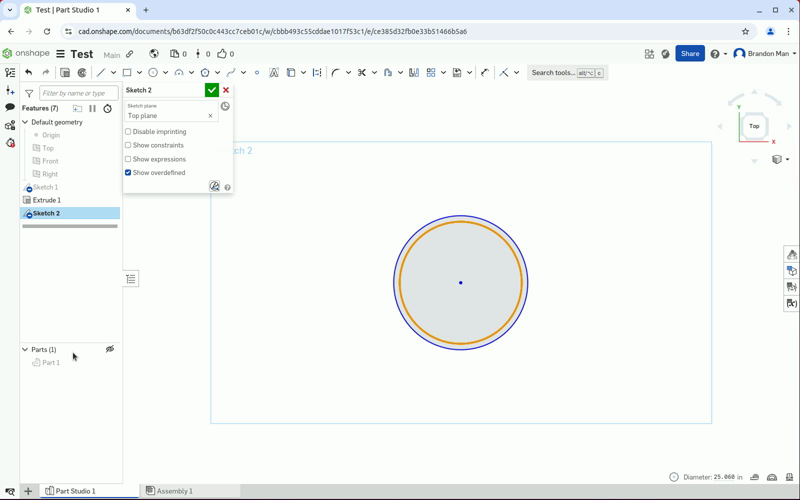
key(shift+e)
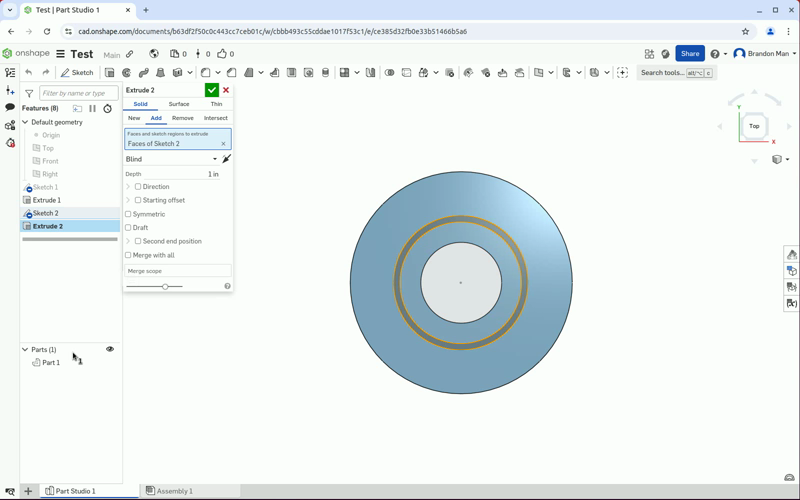
mouse_move(143, 106)
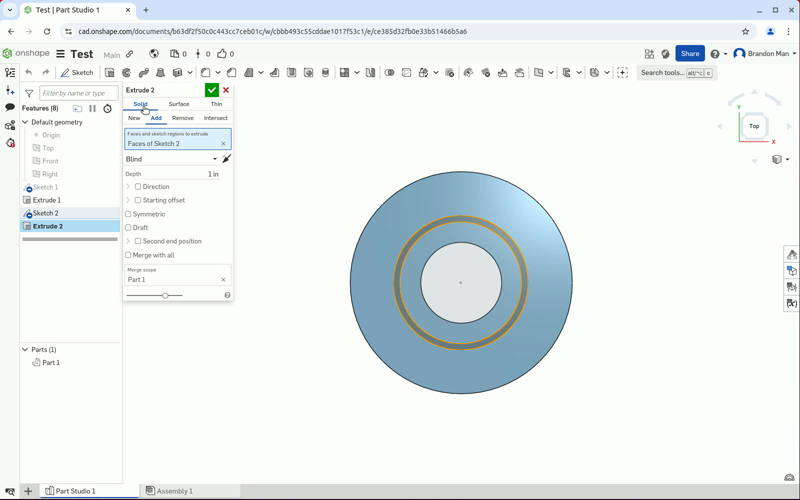
click(143, 106)
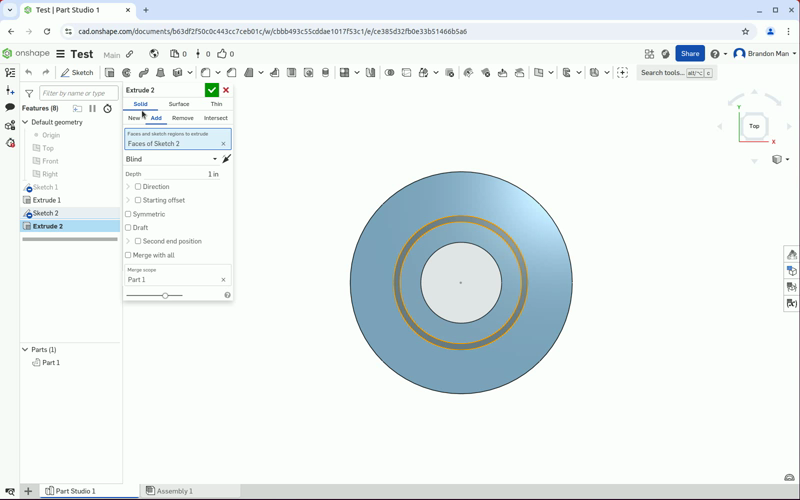
mouse_move(137, 120)
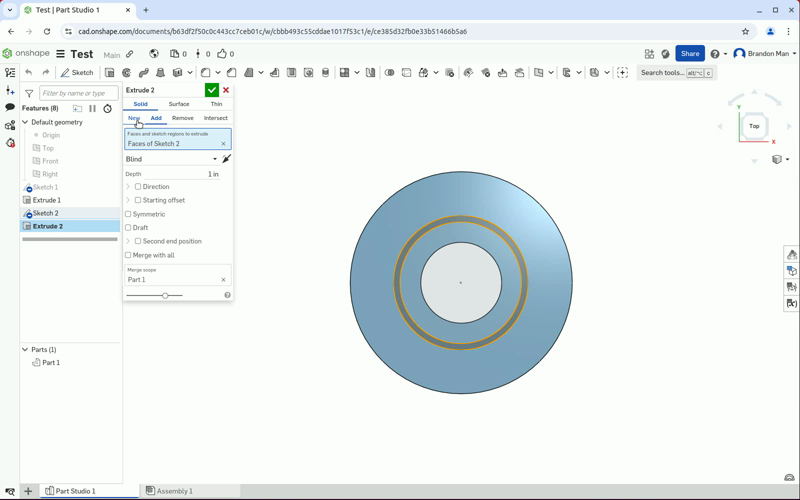
click(137, 120)
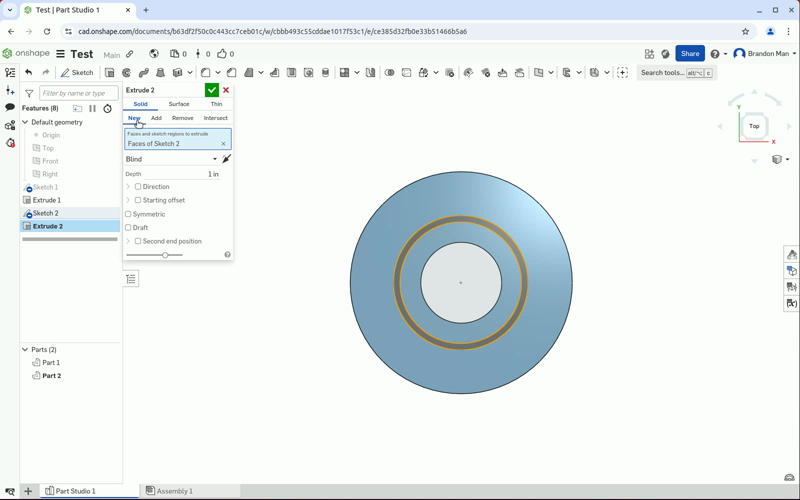
key(tab, 4)
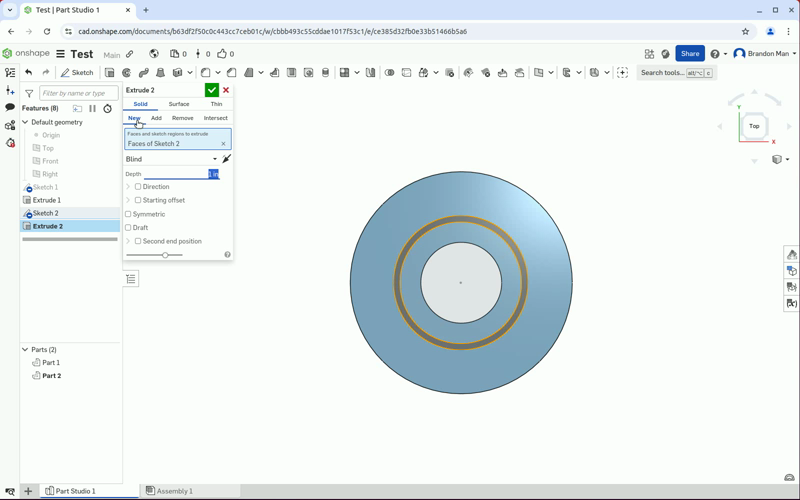
text(9.388)
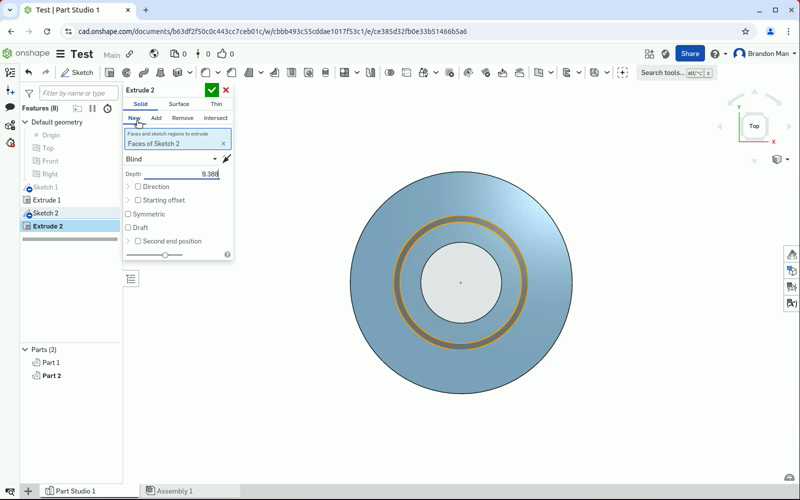
key(enter)
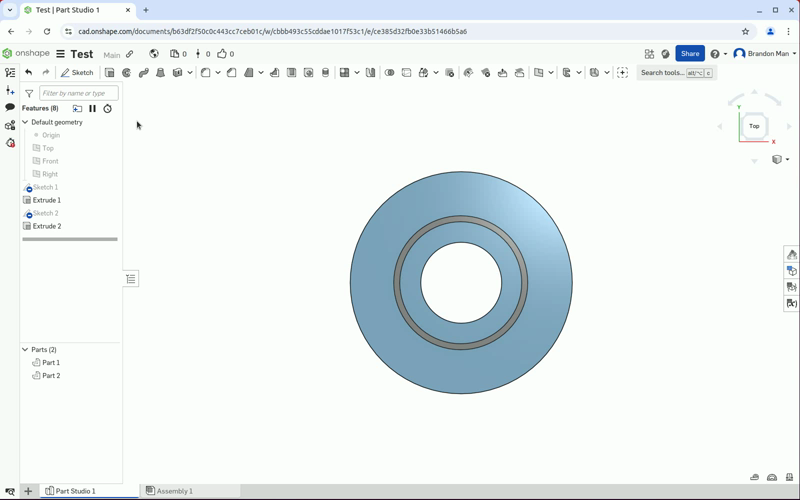
key(shift+h)
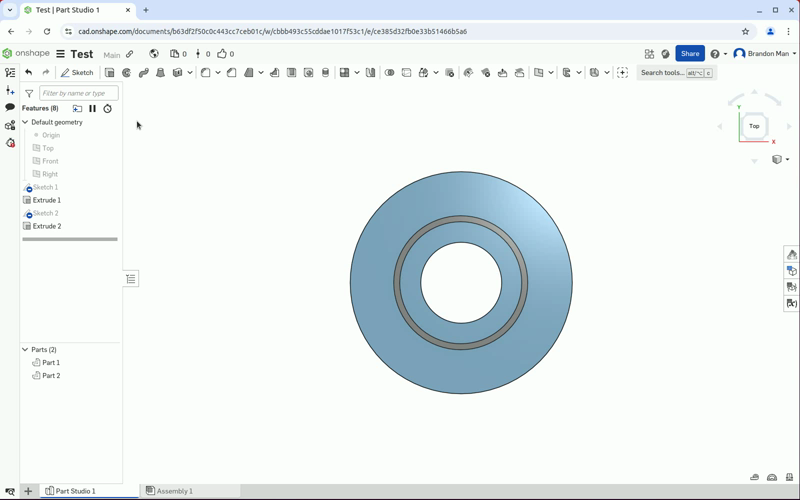
key(shift+h)
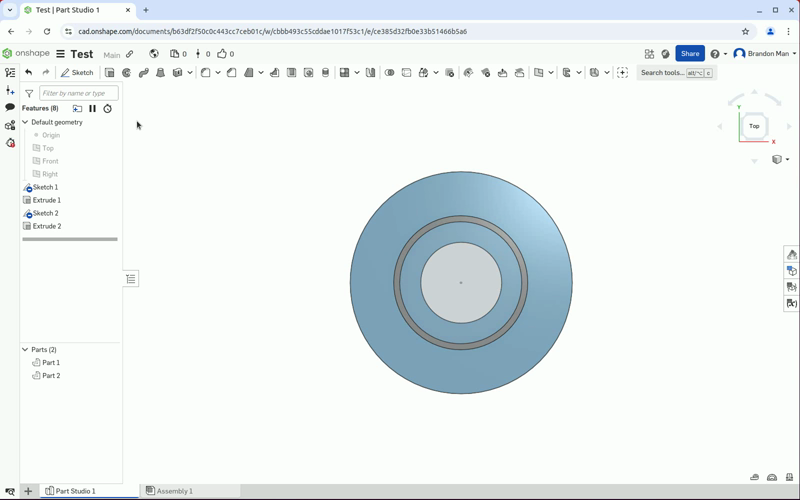
key(shift+7)
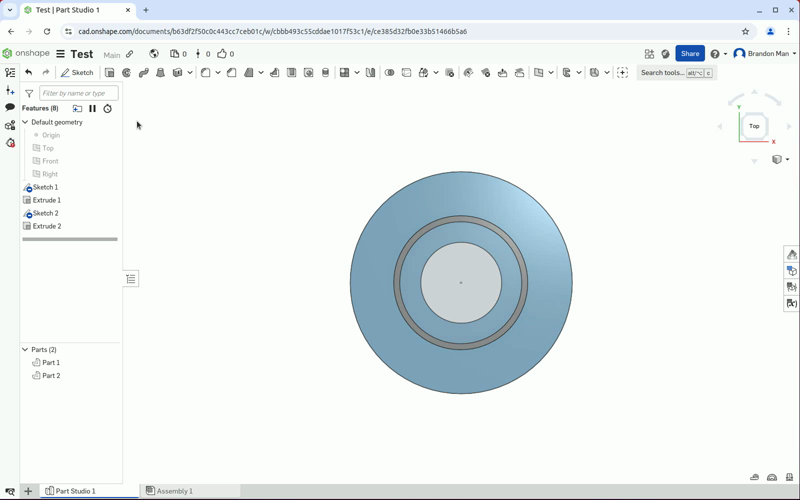
key(up, 3)
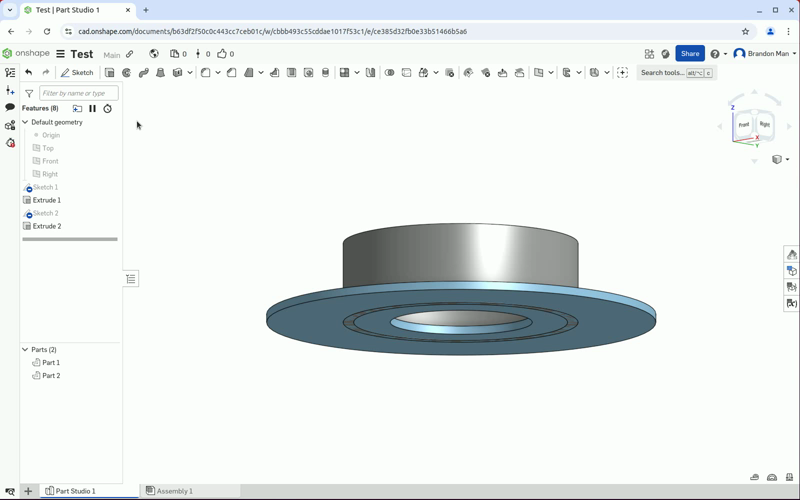
key(left, 3)
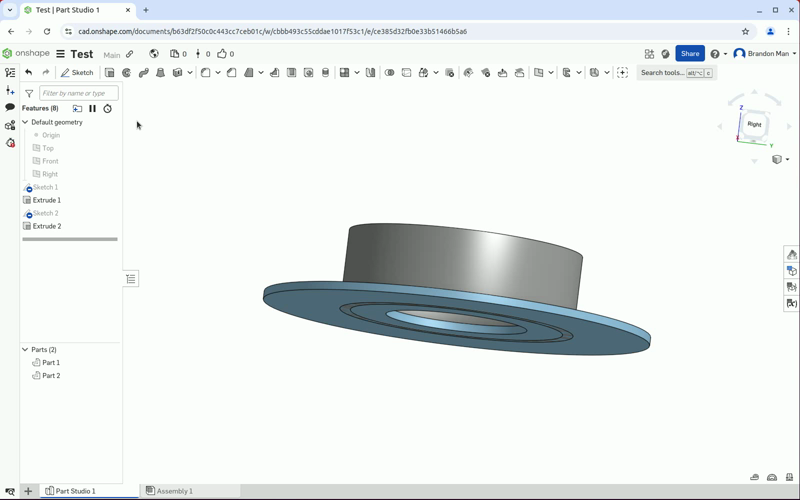
key(right, 3)
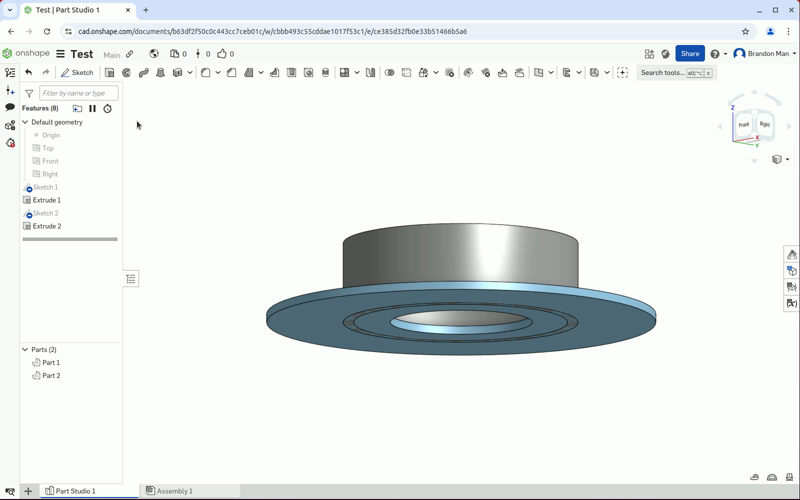
key(down, 3)
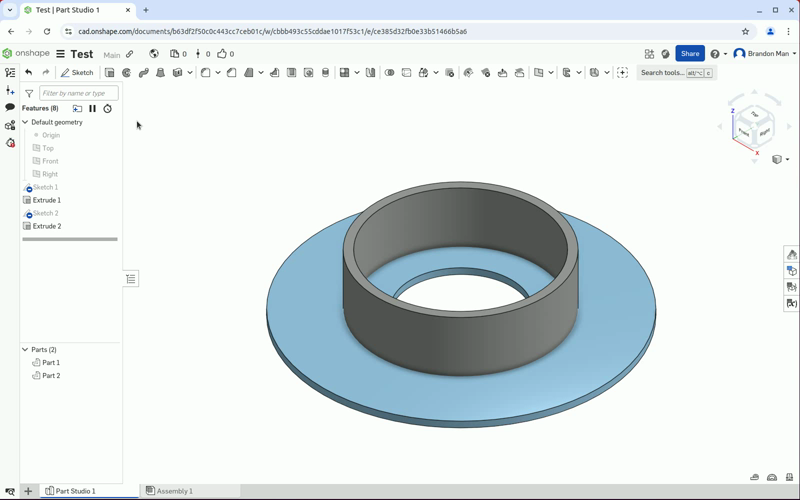
mouse_move(73, 189)
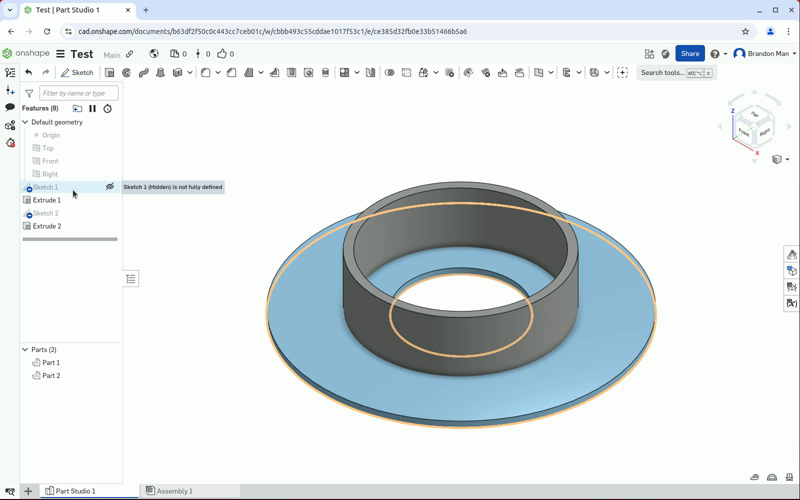
click(73, 189)